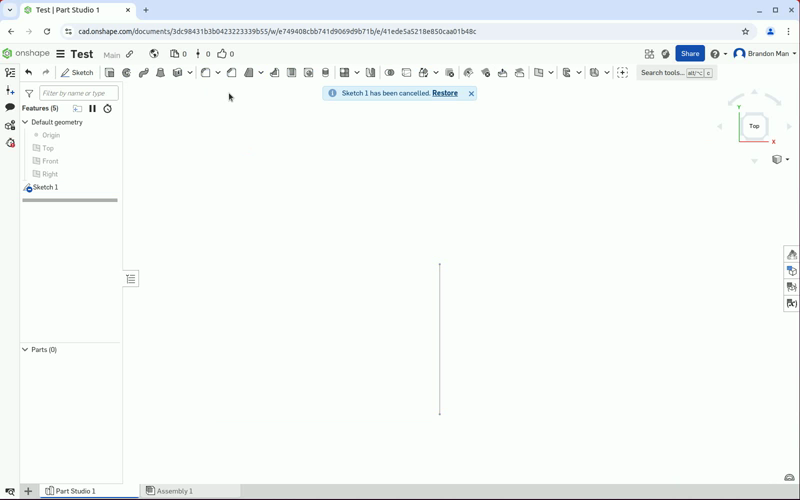
key(shift+h)
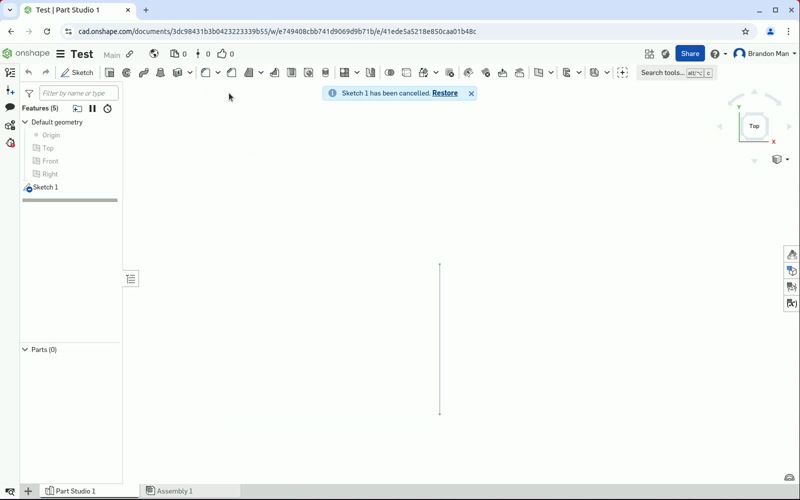
key(shift+s)
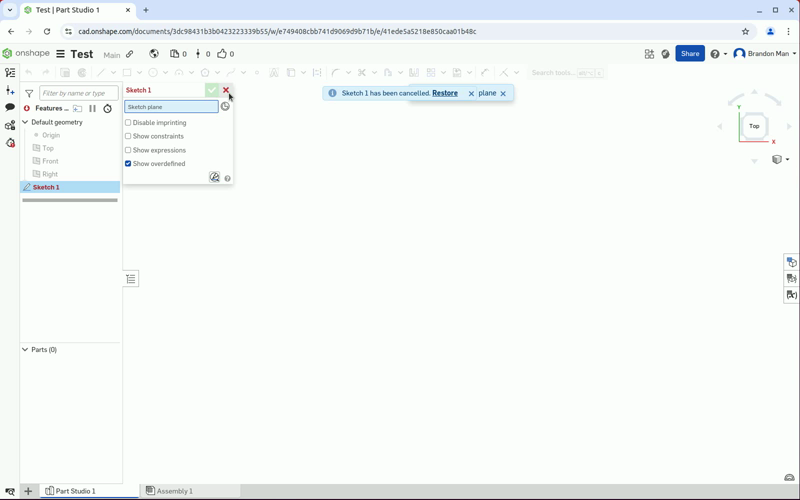
mouse_move(73, 150)
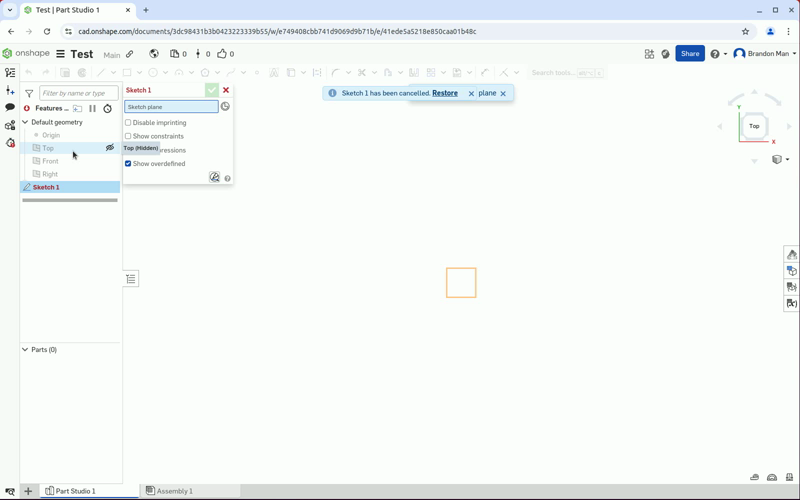
click(73, 150)
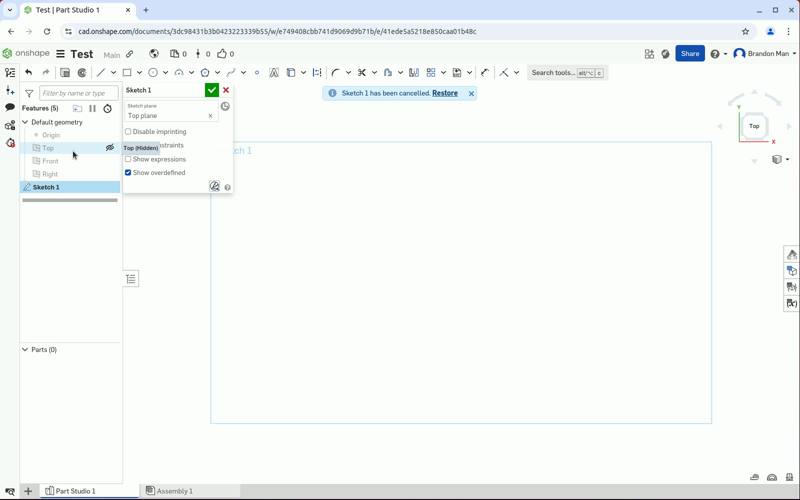
mouse_move(73, 352)
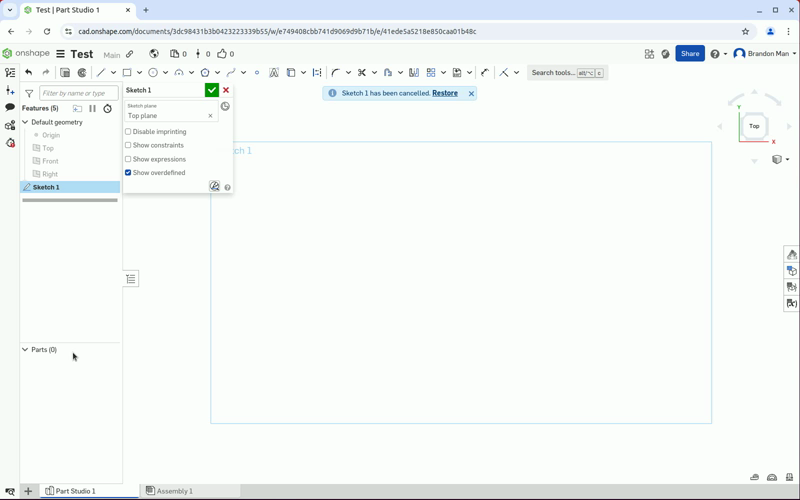
key(y)
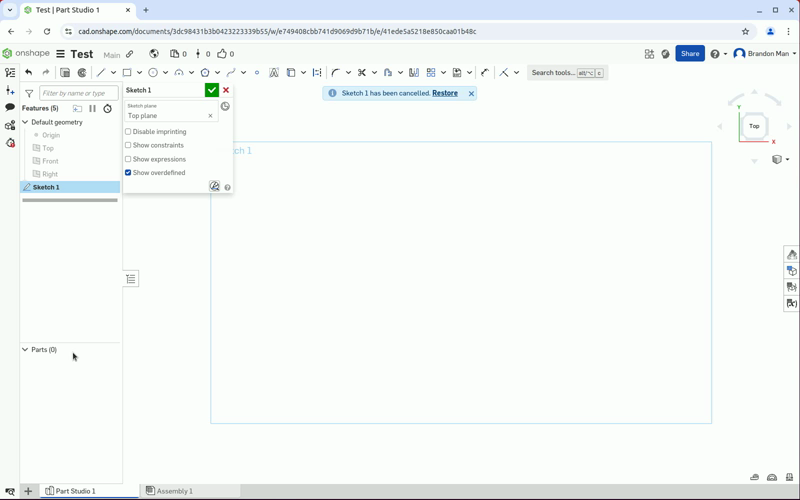
key(c)
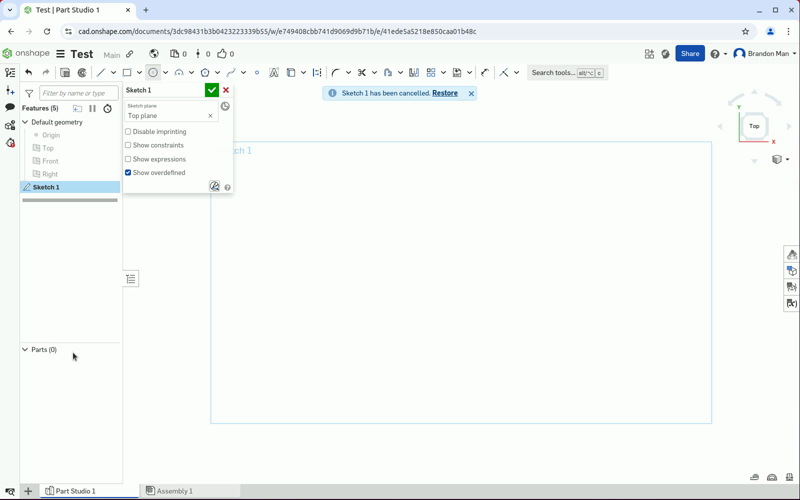
key_down(shift)
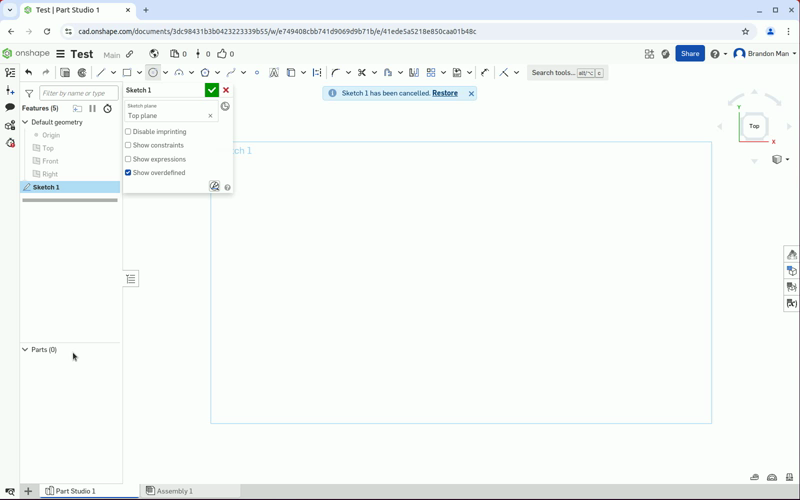
mouse_move(461, 282)
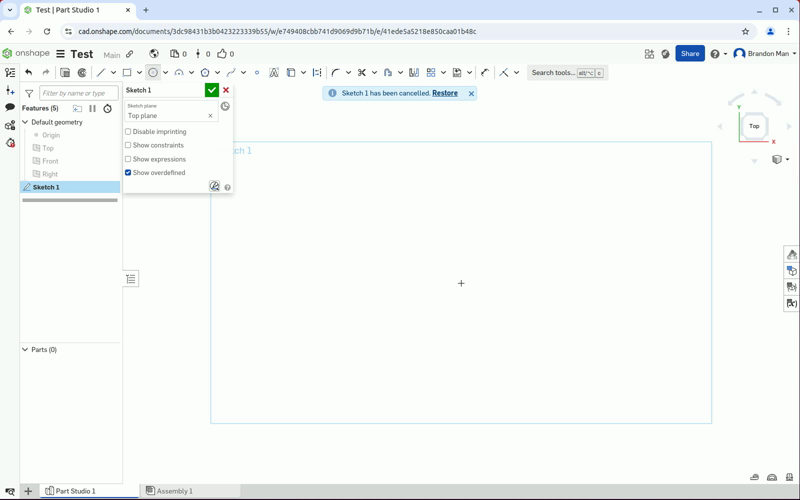
click(461, 282)
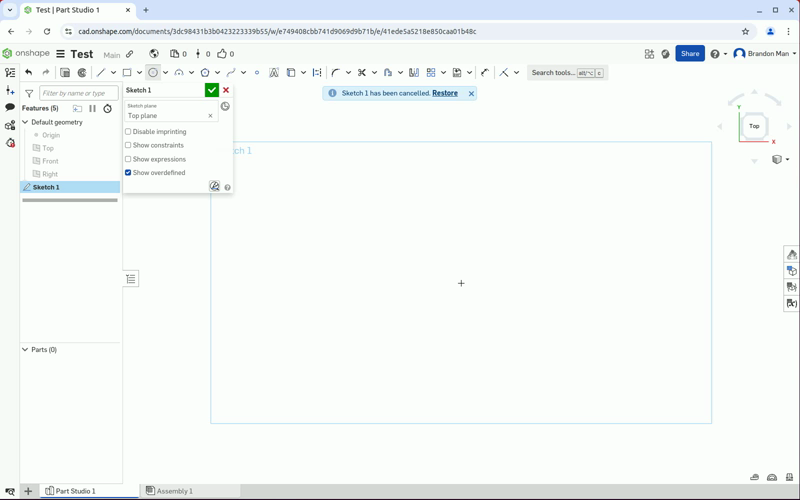
key_up(shift)
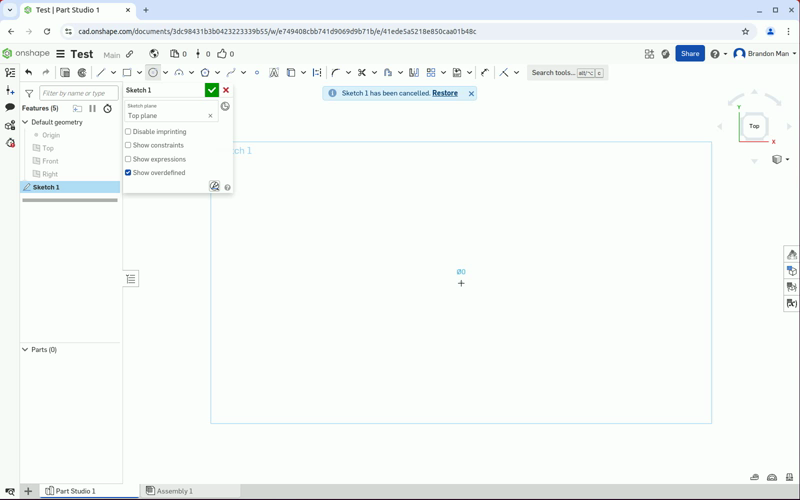
mouse_move(574, 282)
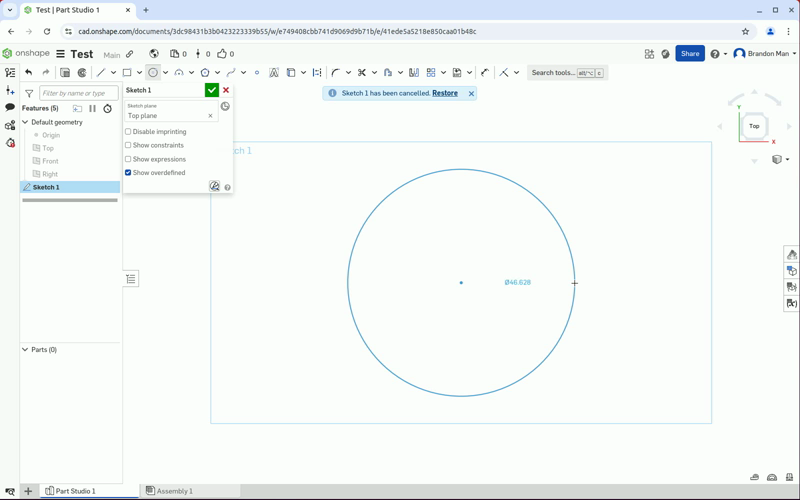
click(574, 282)
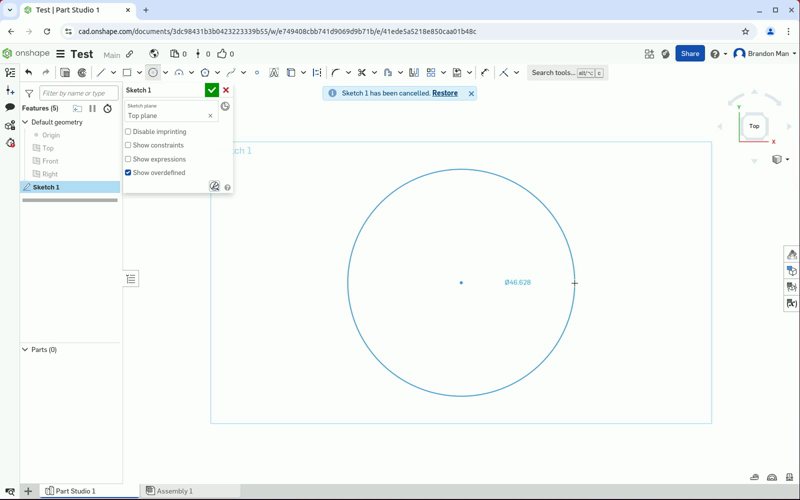
key(esc)
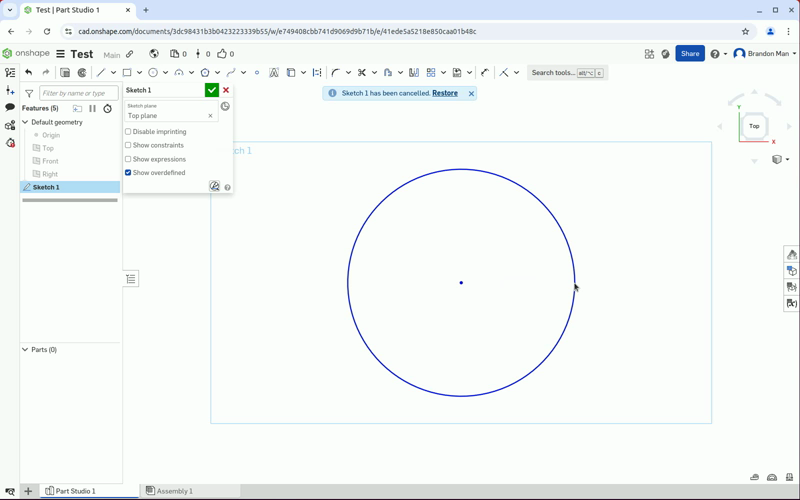
key(c)
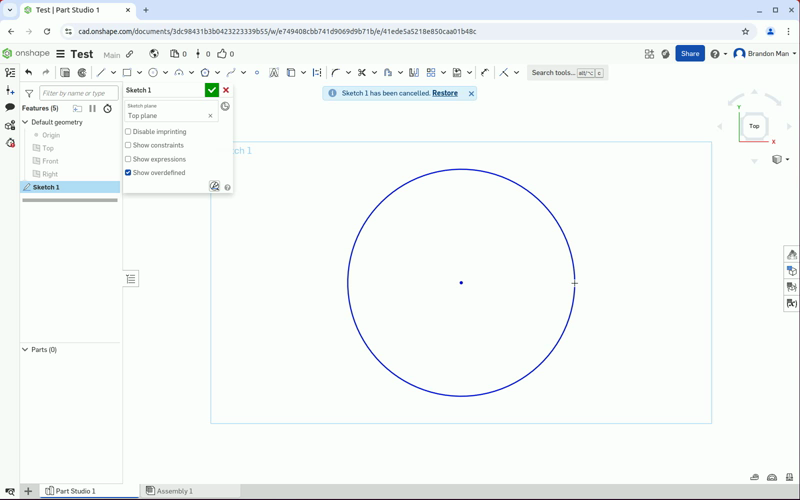
key_down(shift)
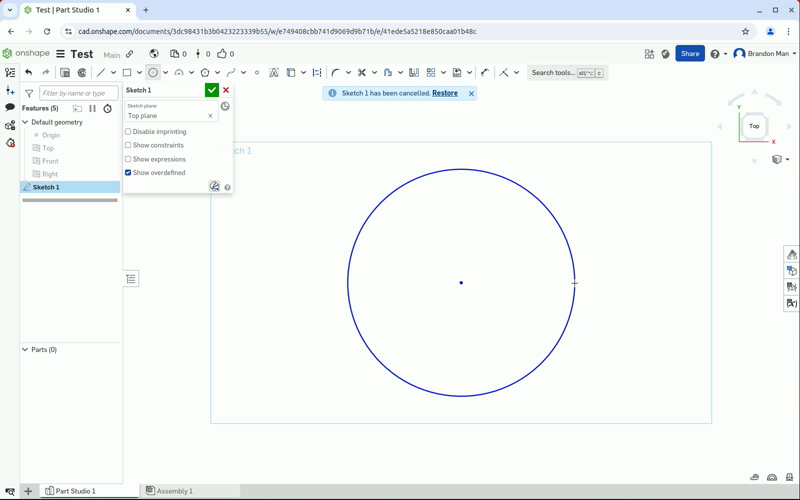
mouse_move(461, 282)
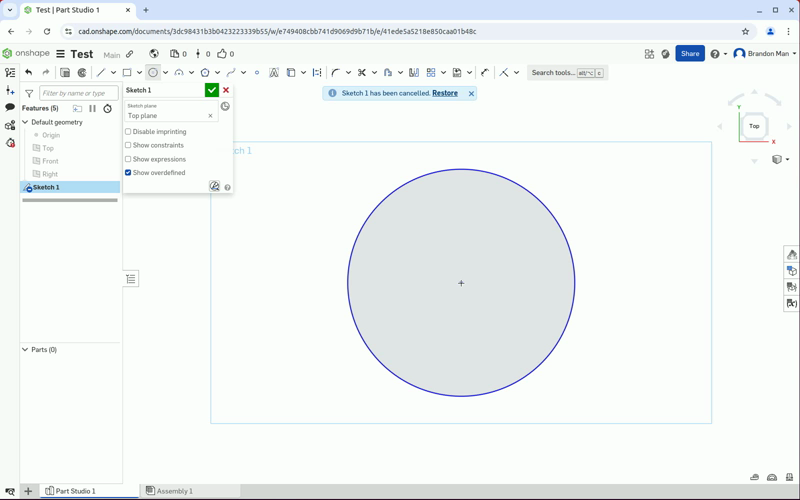
click(461, 282)
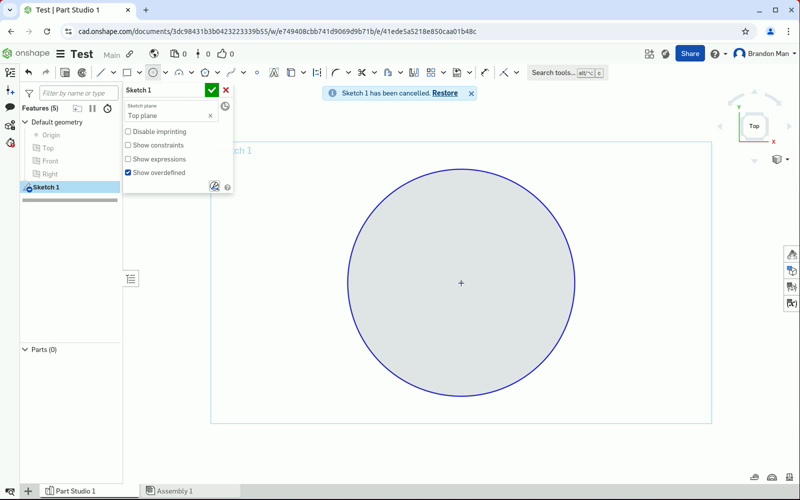
key_up(shift)
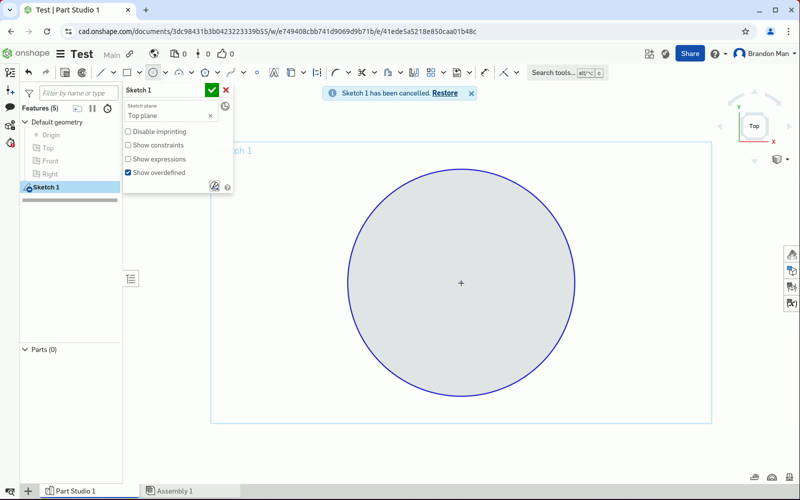
mouse_move(541, 282)
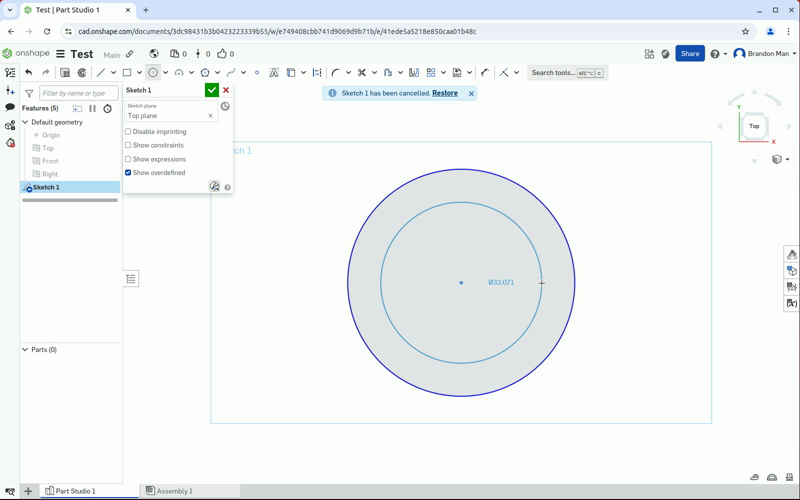
click(541, 282)
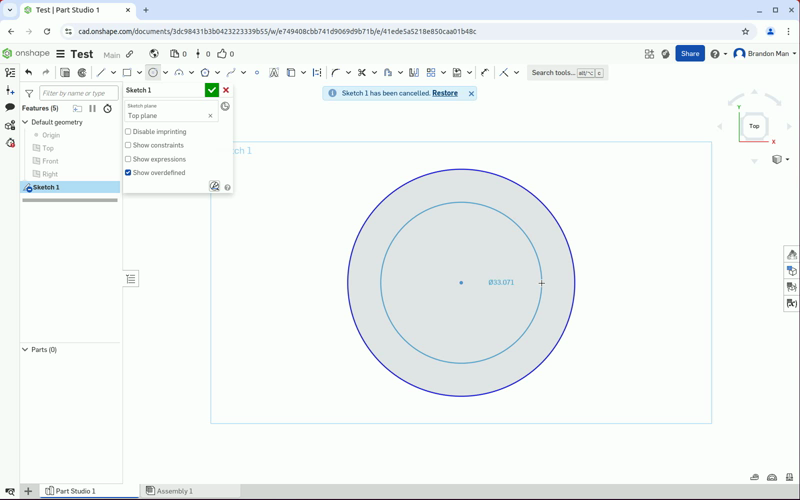
key(esc)
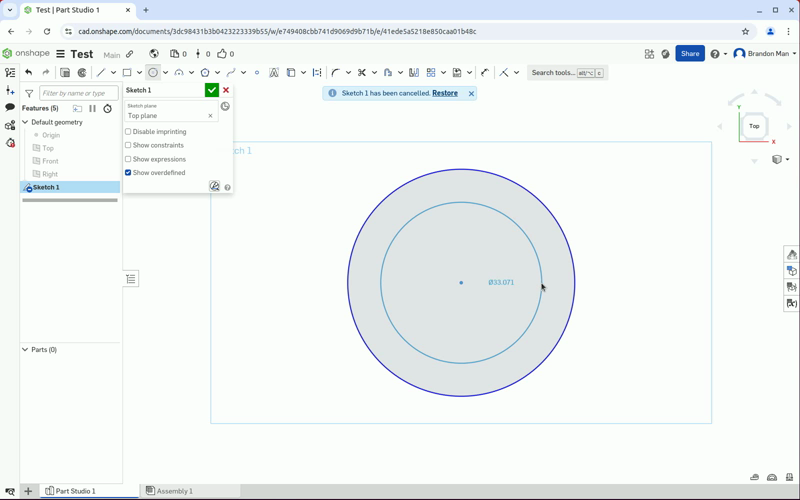
mouse_move(537, 346)
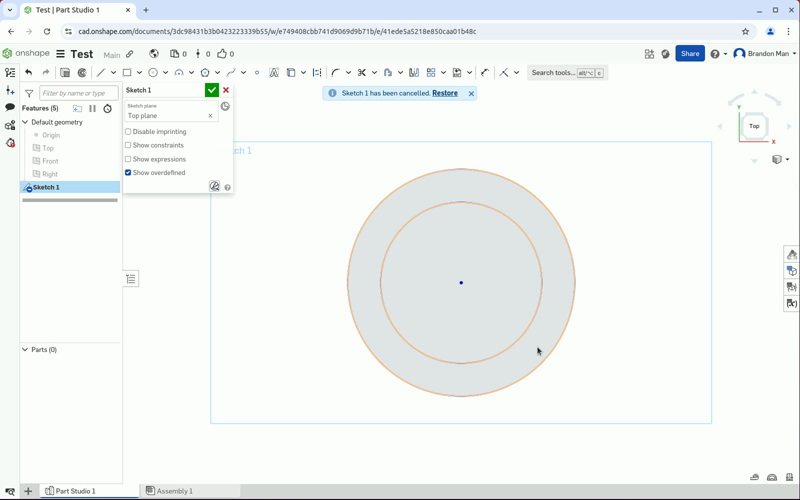
click(537, 346)
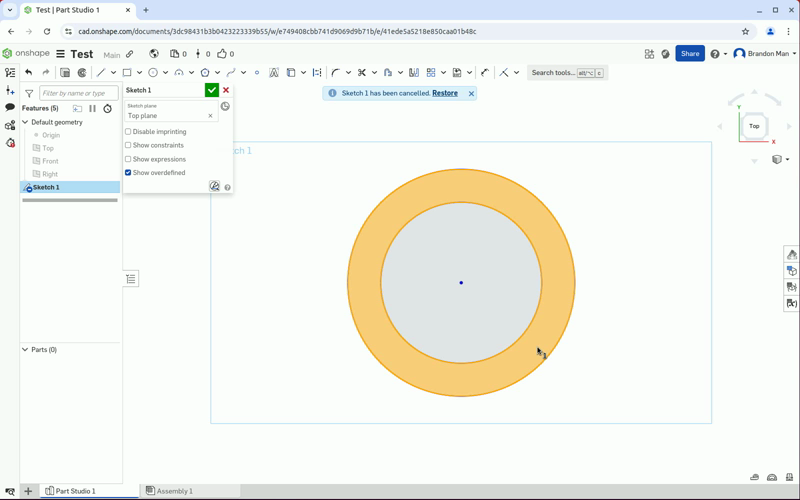
mouse_move(73, 352)
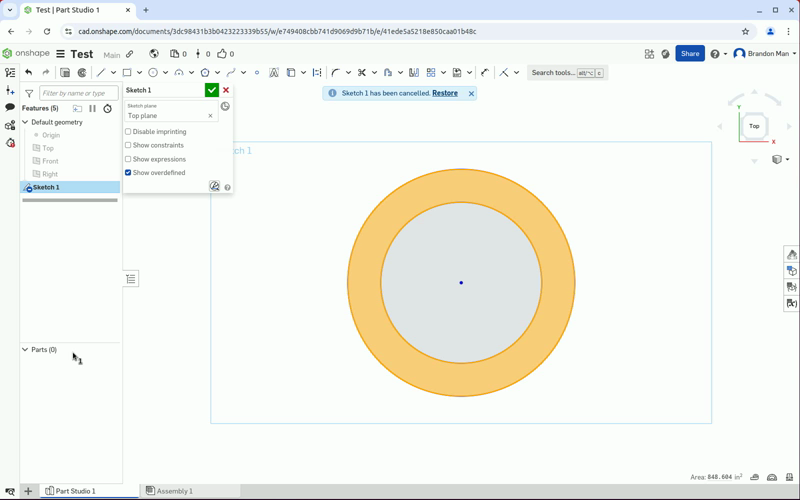
key(shift+y)
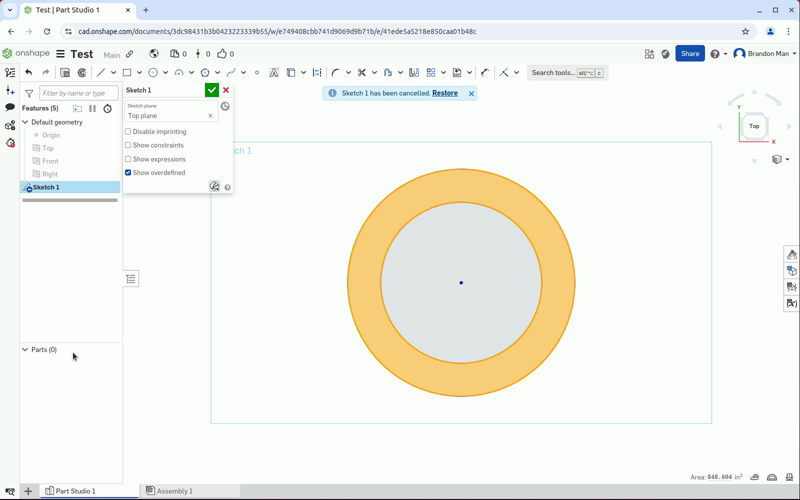
key(shift+e)
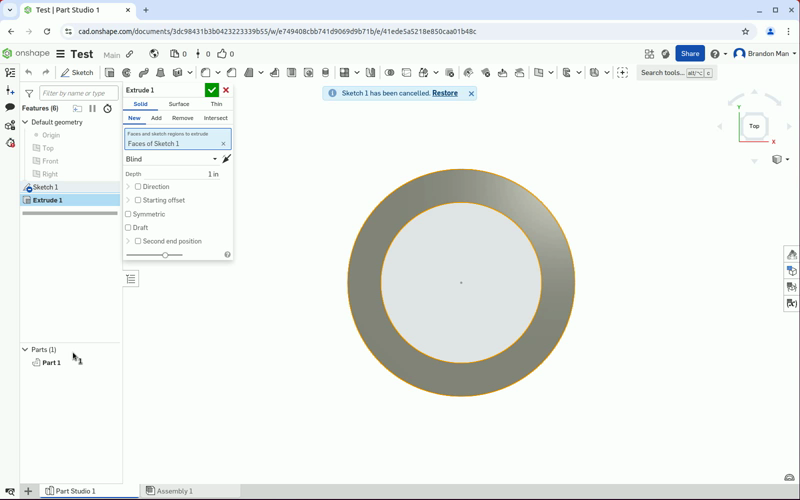
mouse_move(143, 106)
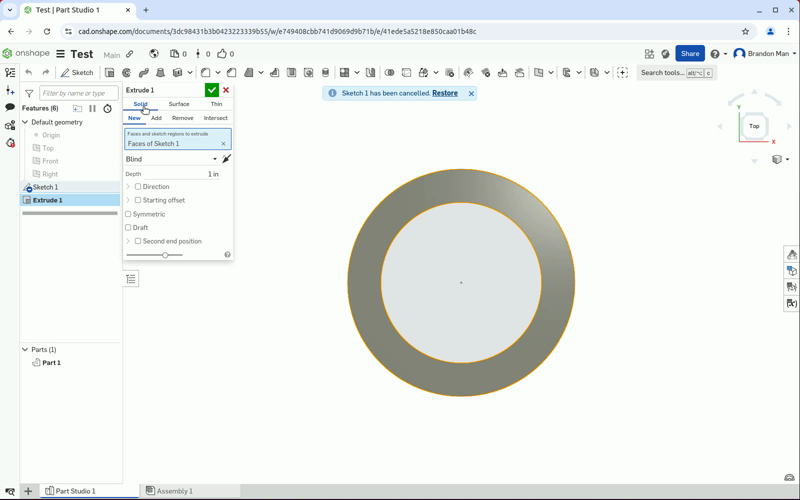
click(143, 106)
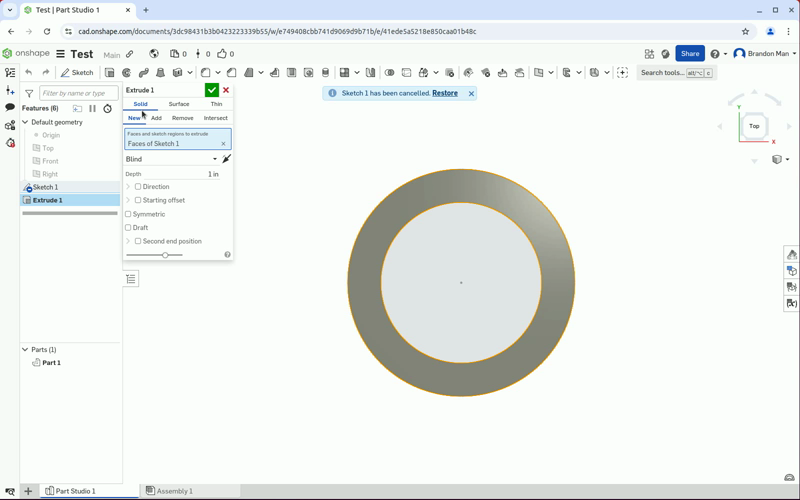
mouse_move(137, 120)
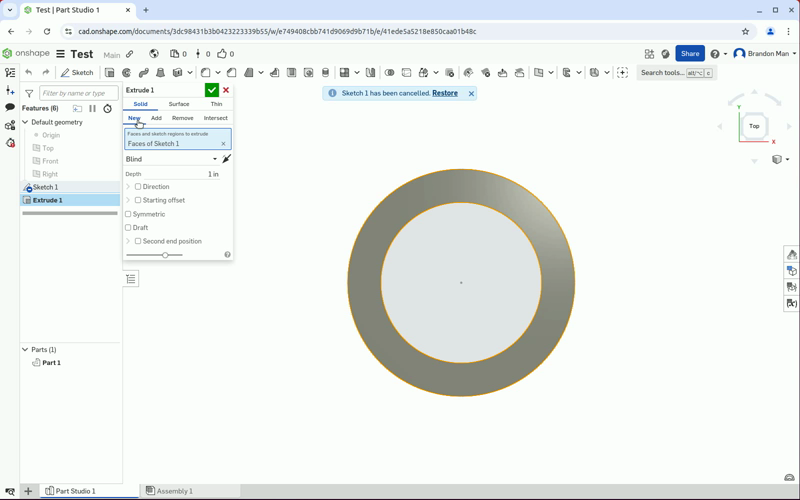
click(137, 120)
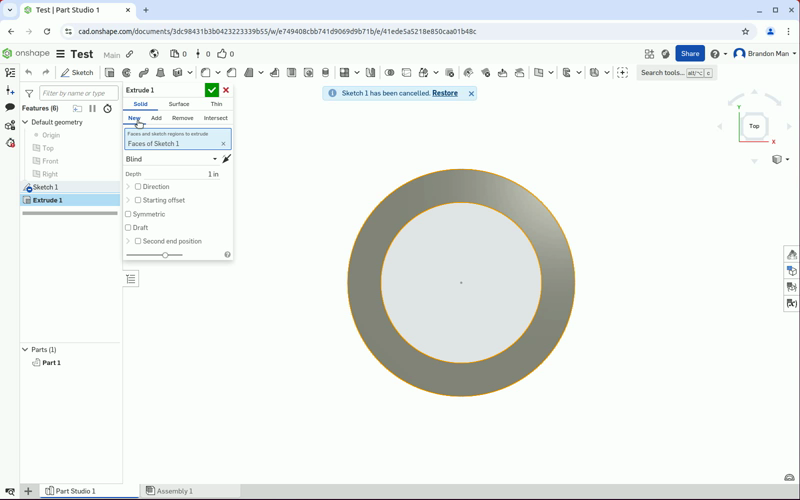
key(tab, 4)
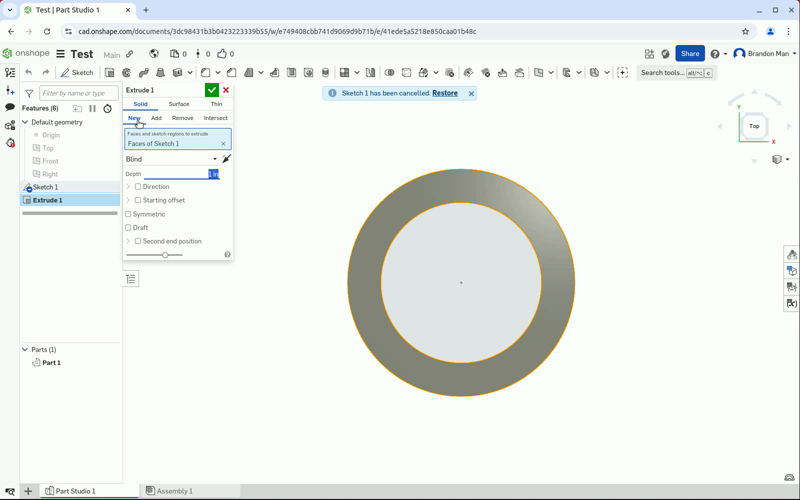
text(14.442)
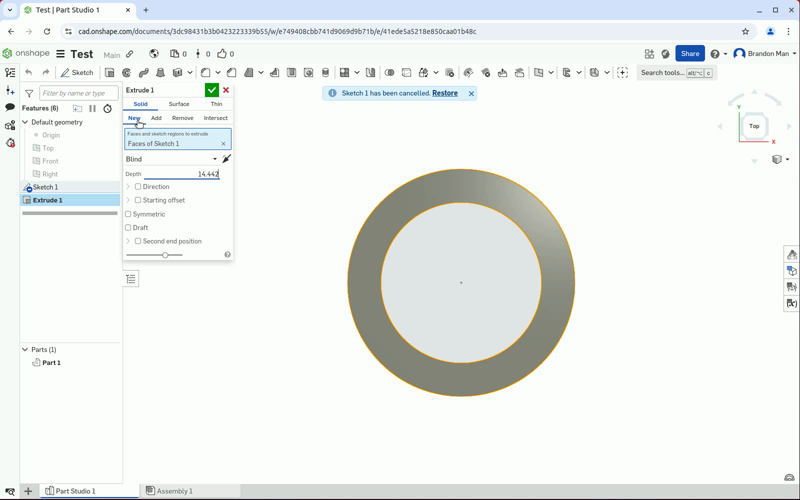
key(tab, 3)
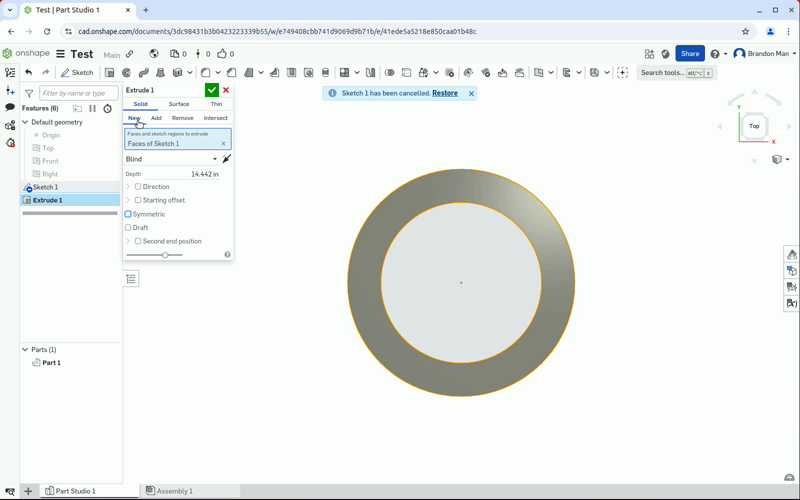
key(space)
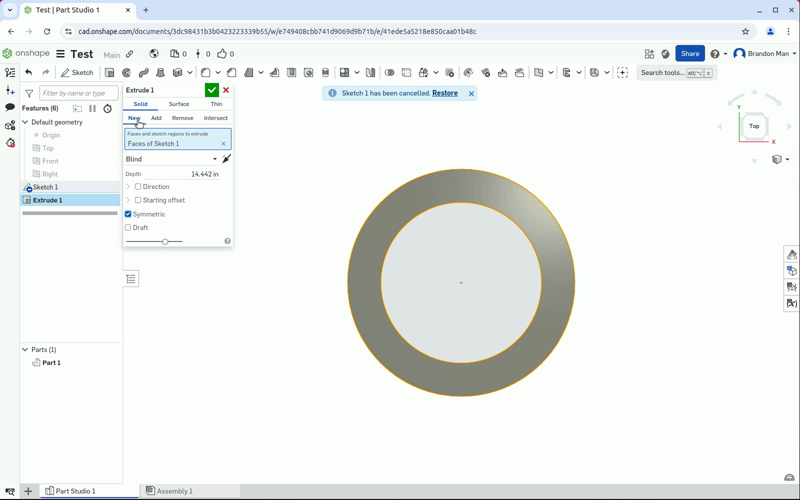
key(enter)
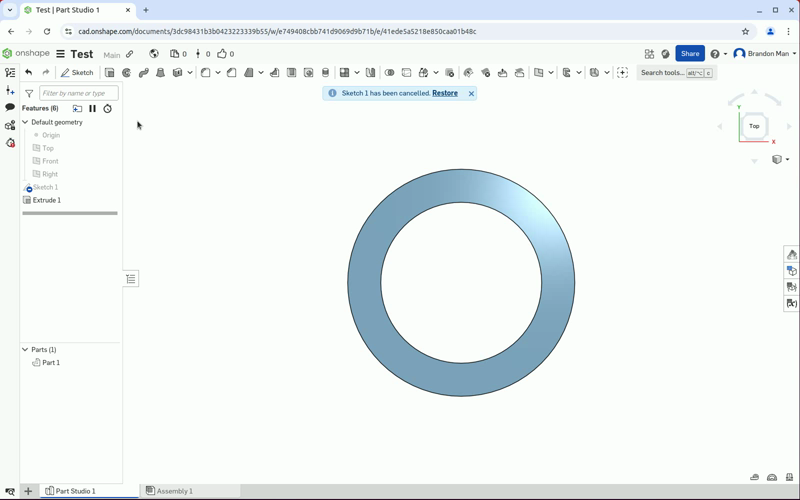
key(shift+h)
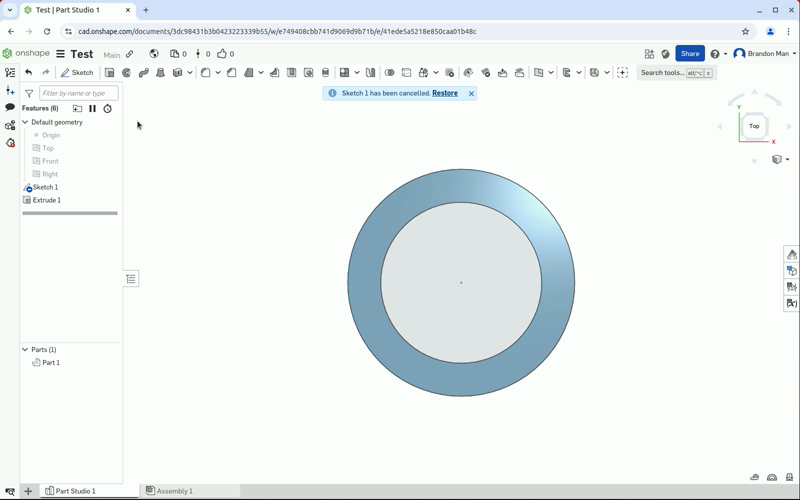
key(shift+h)
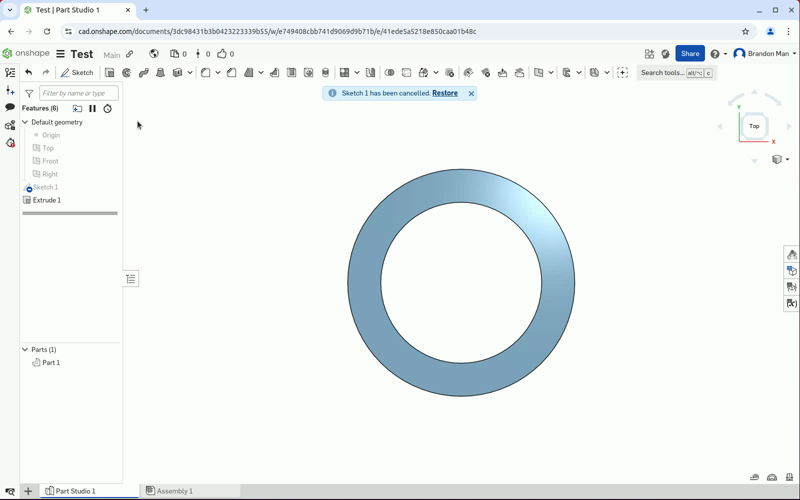
mouse_move(73, 189)
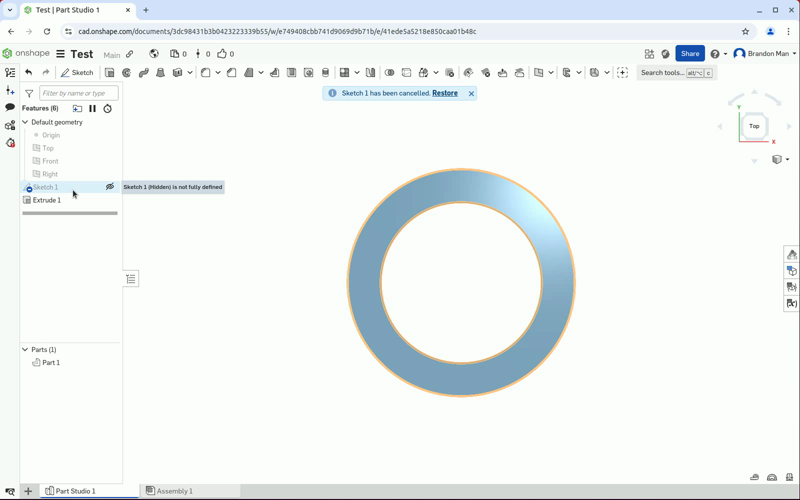
click(73, 189)
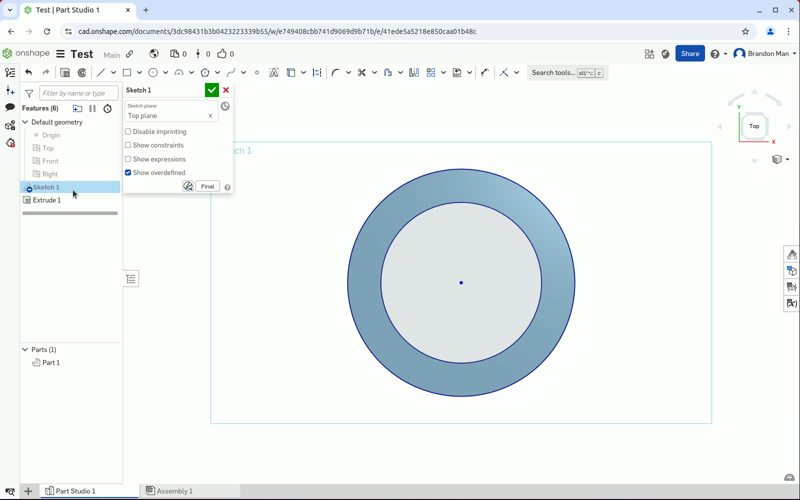
mouse_move(229, 92)
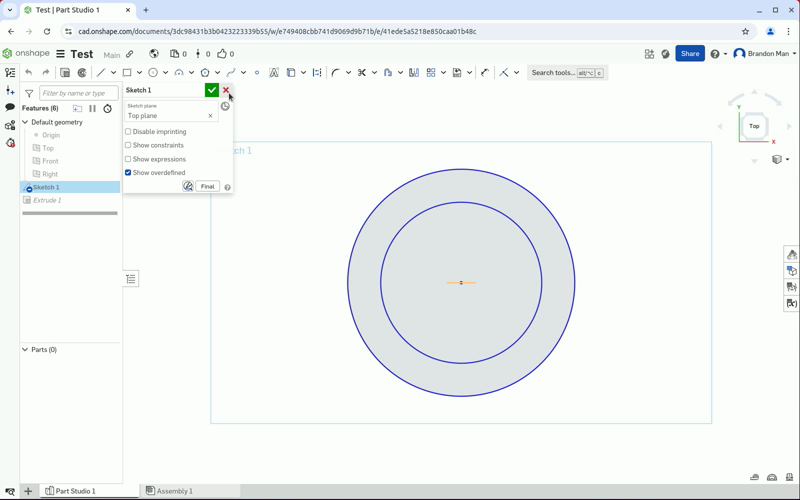
click(229, 92)
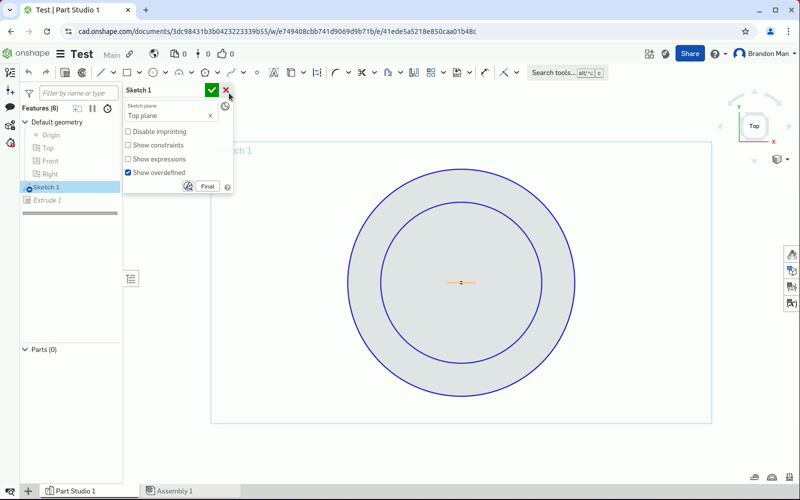
key(shift+s)
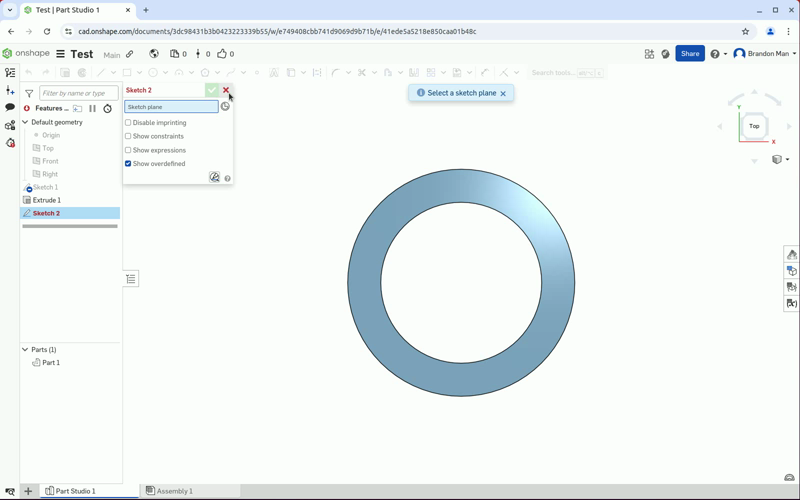
mouse_move(73, 150)
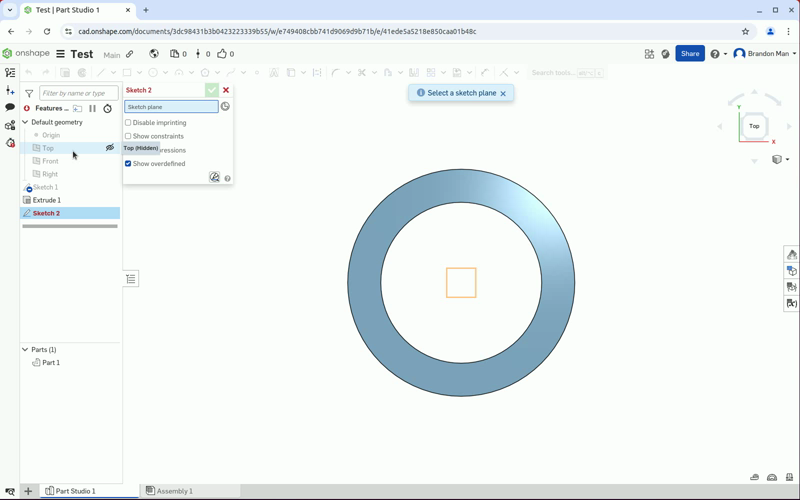
click(73, 150)
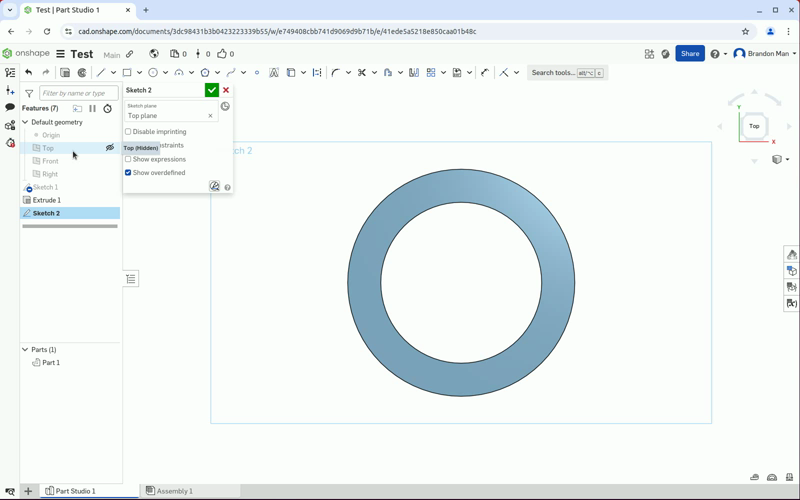
mouse_move(73, 352)
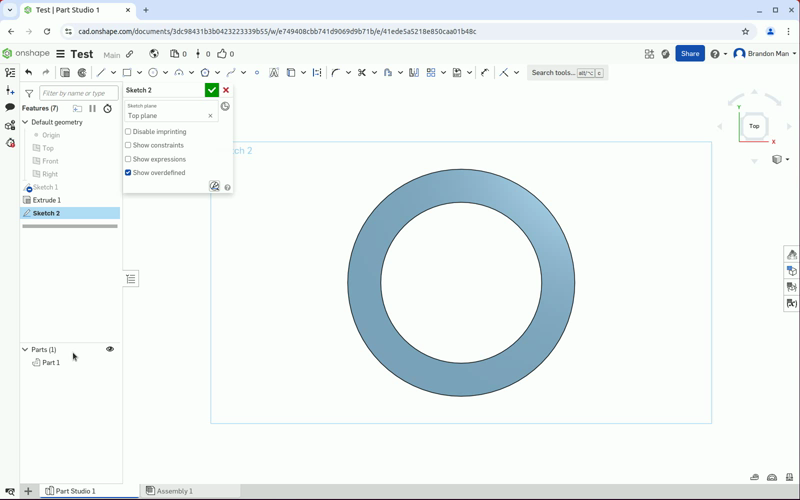
key(y)
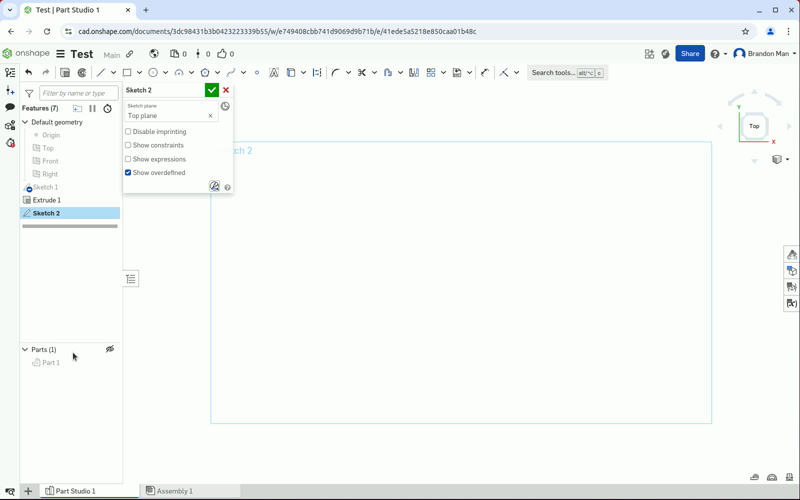
key(c)
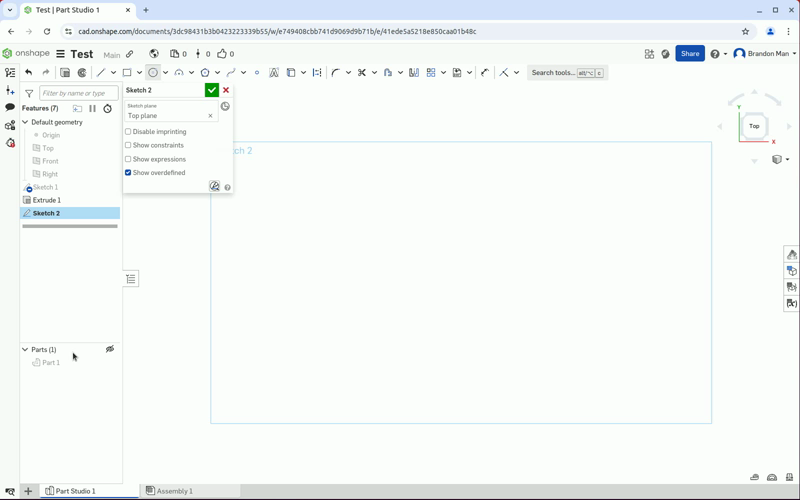
key_down(shift)
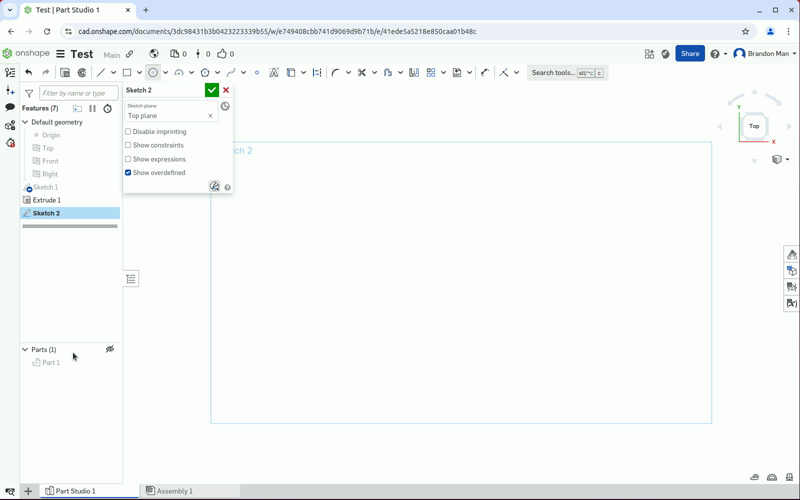
mouse_move(461, 282)
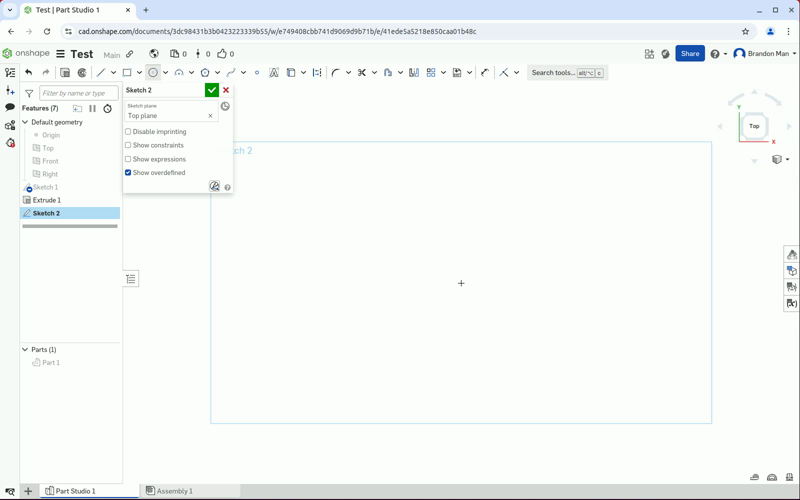
click(461, 282)
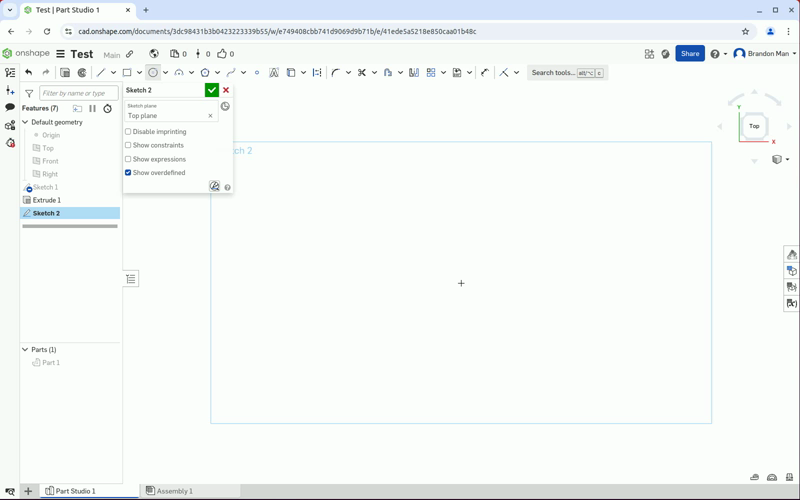
key_up(shift)
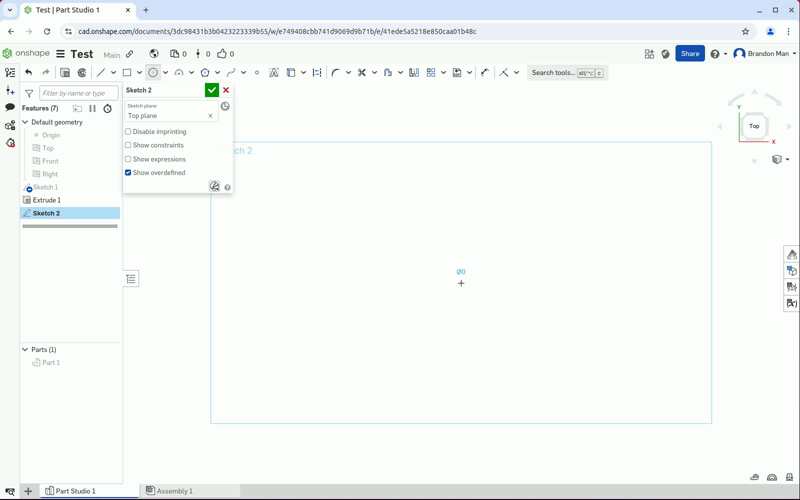
mouse_move(542, 282)
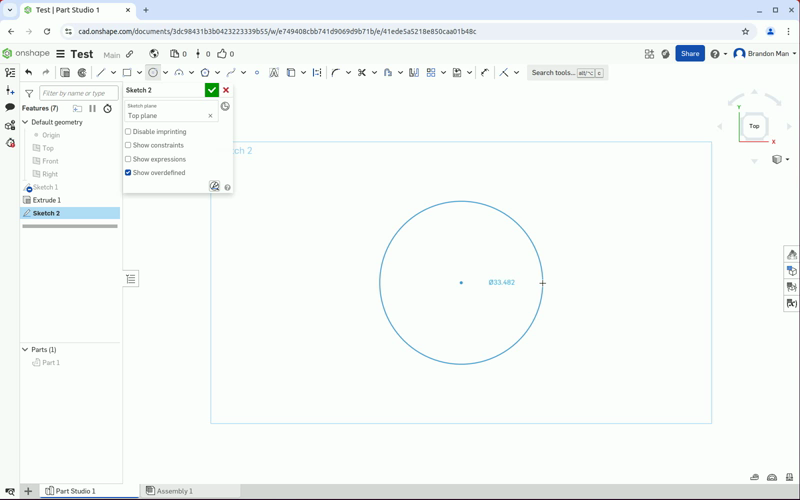
click(542, 282)
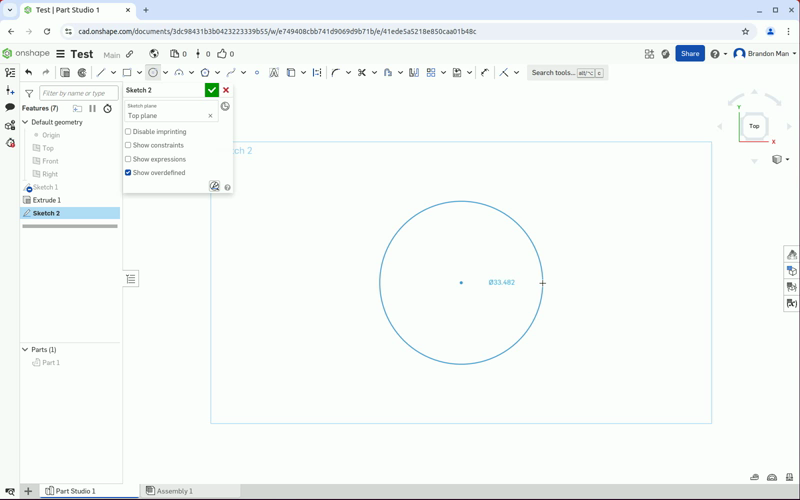
key(esc)
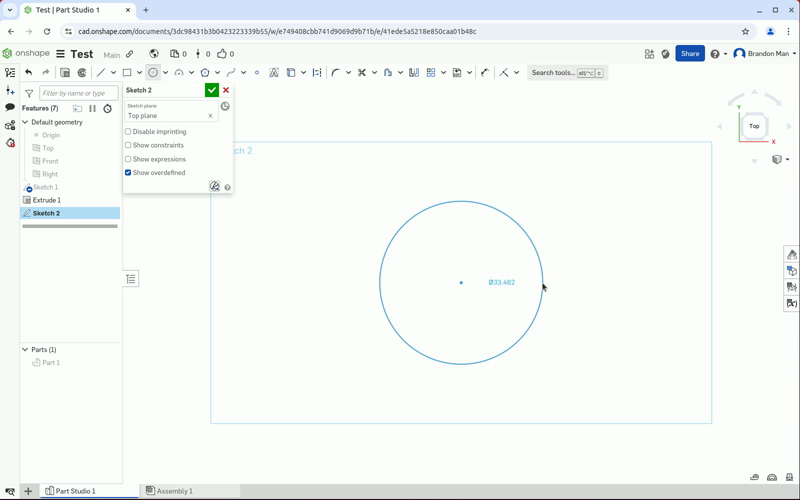
key(c)
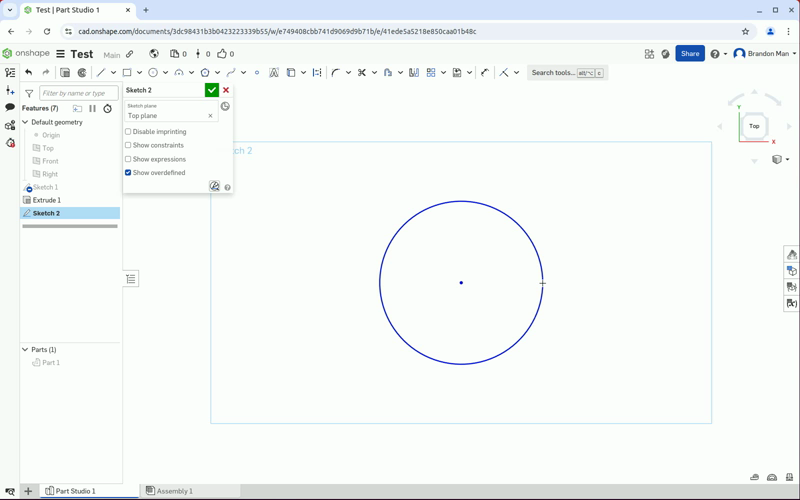
key_down(shift)
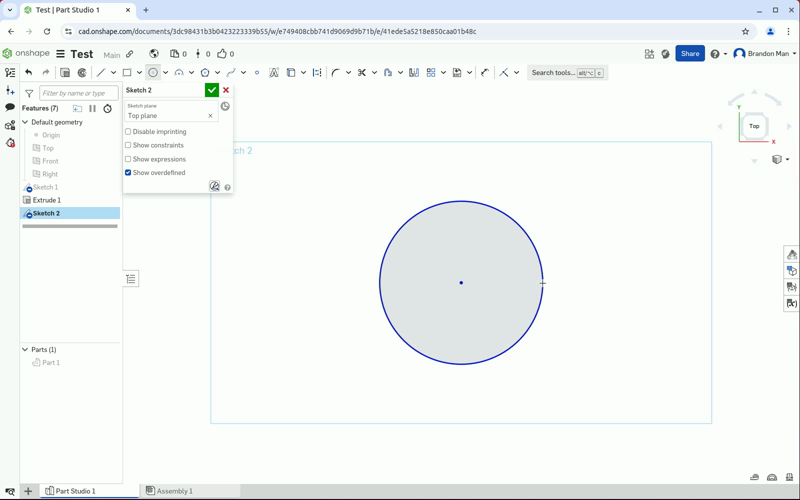
mouse_move(461, 282)
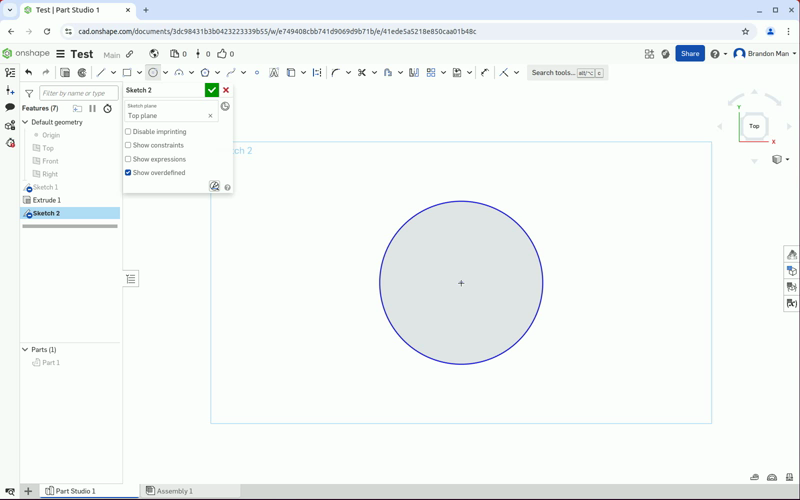
click(461, 282)
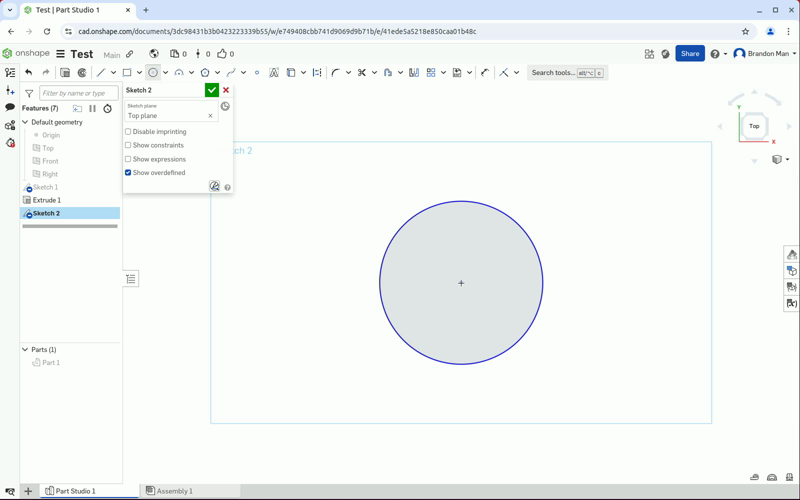
key_up(shift)
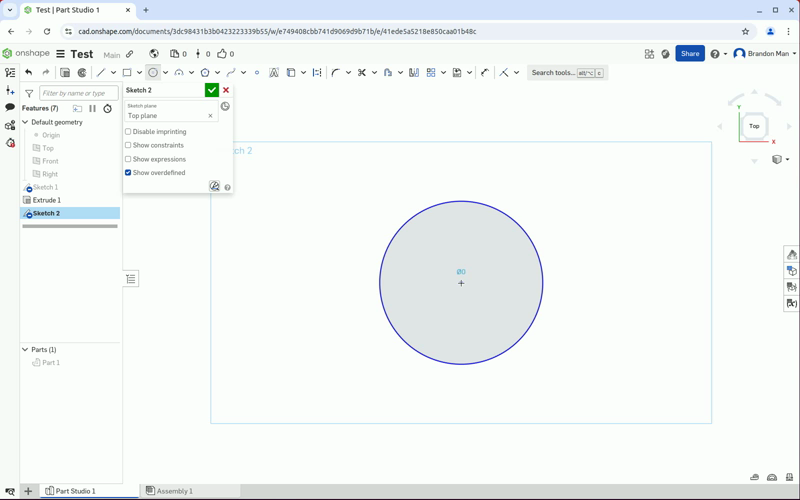
mouse_move(493, 282)
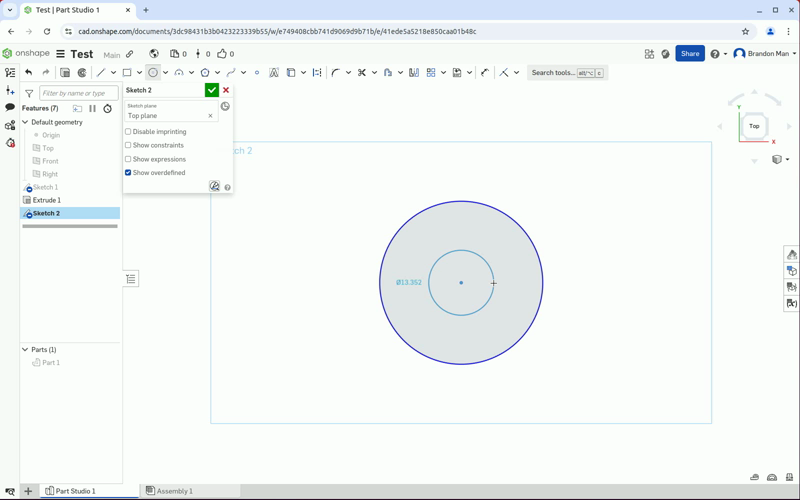
click(493, 282)
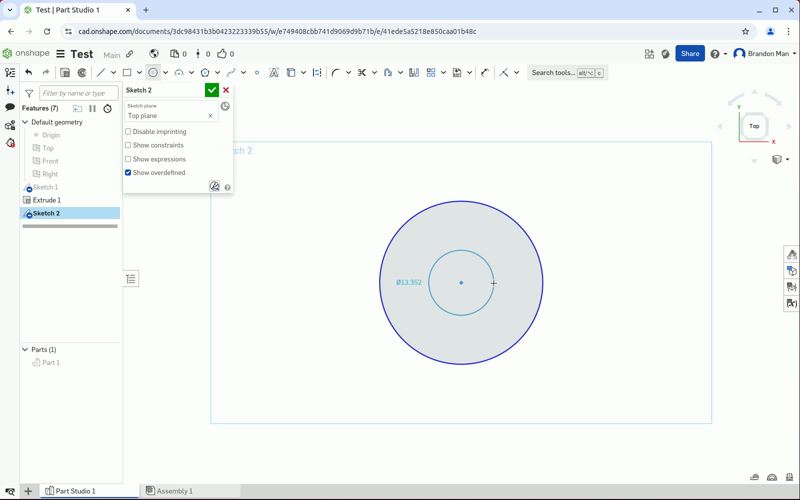
key(esc)
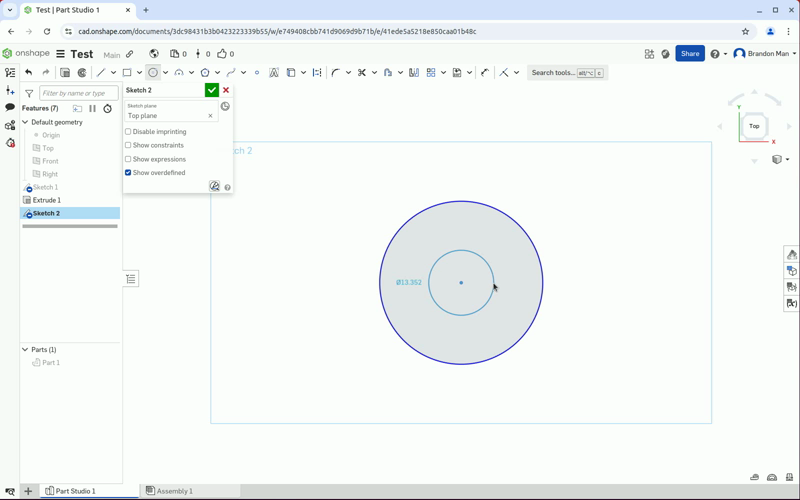
mouse_move(409, 269)
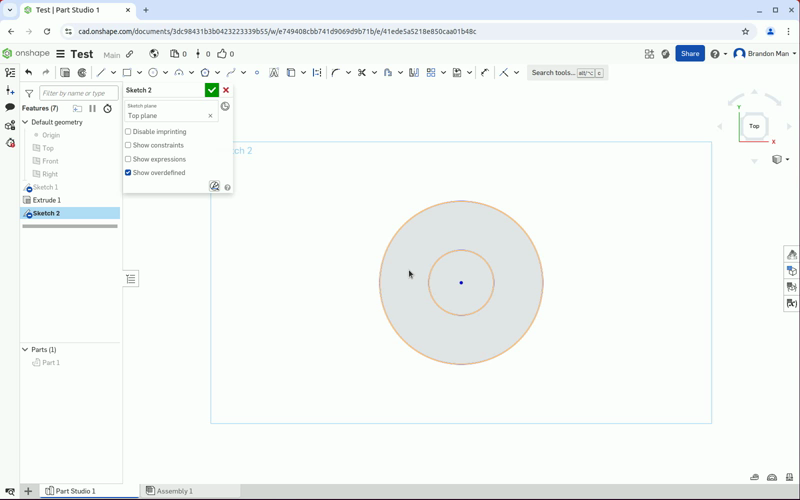
click(409, 269)
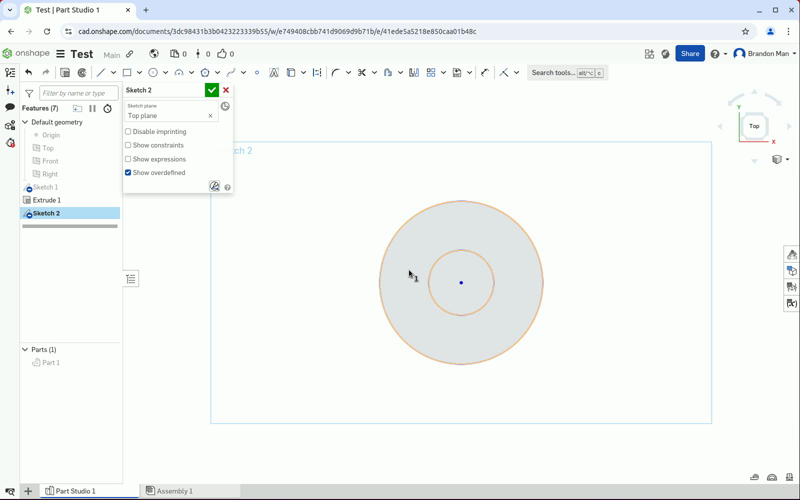
mouse_move(73, 352)
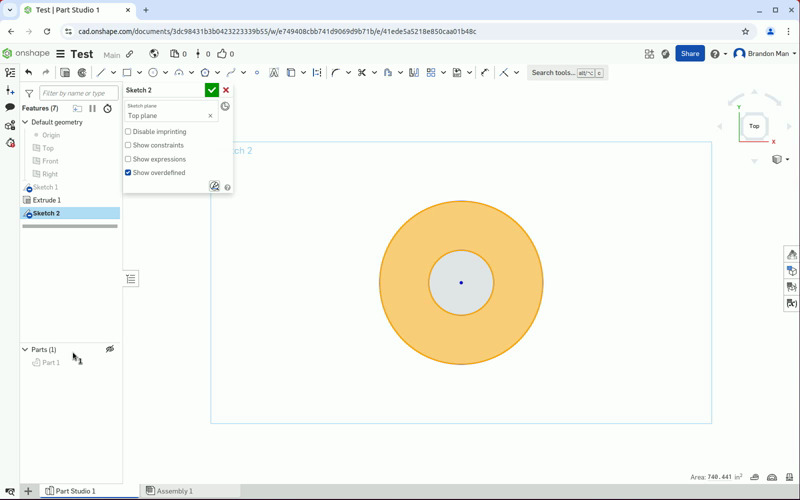
key(shift+y)
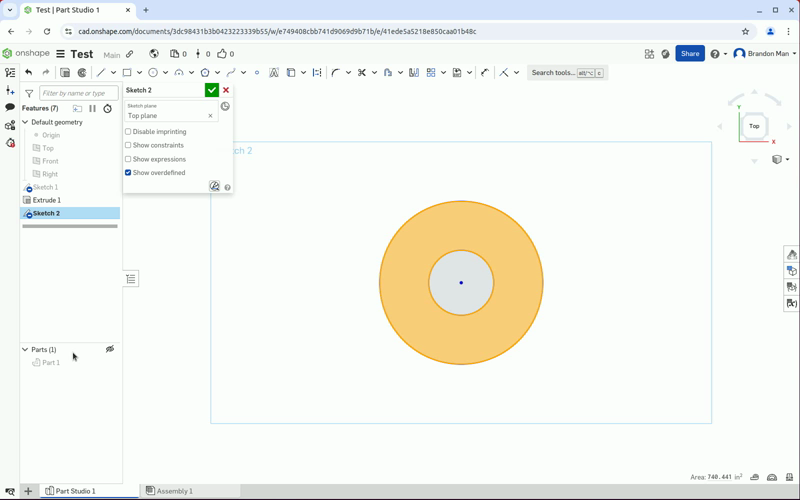
key(shift+e)
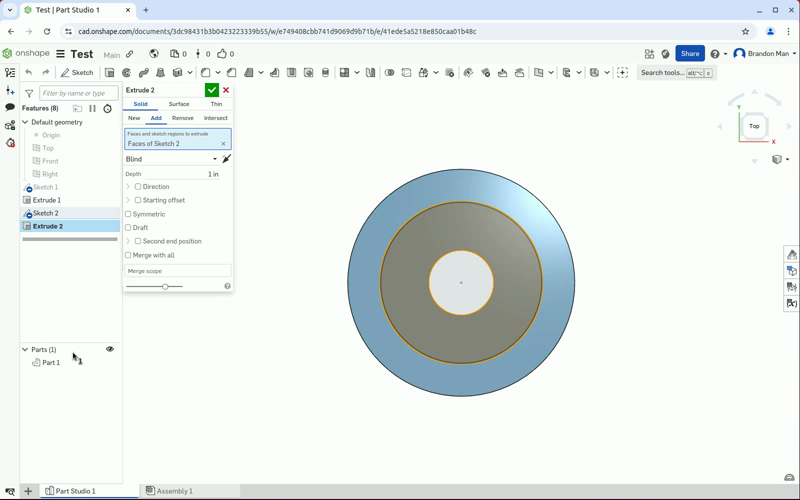
mouse_move(143, 106)
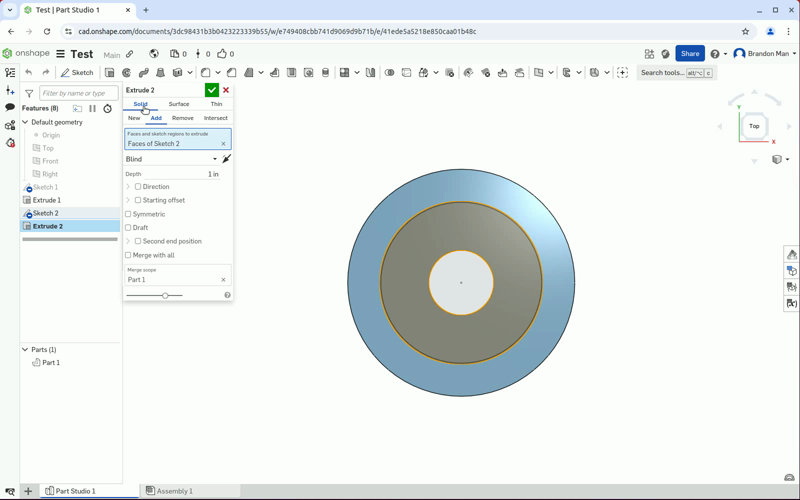
click(143, 106)
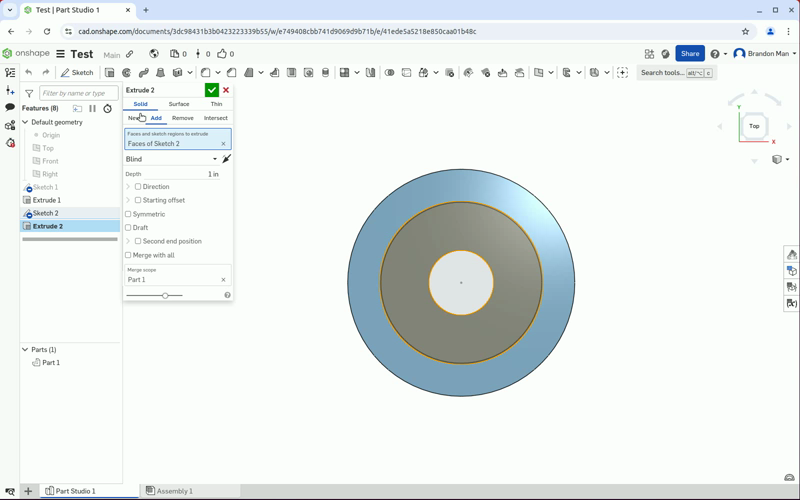
mouse_move(137, 120)
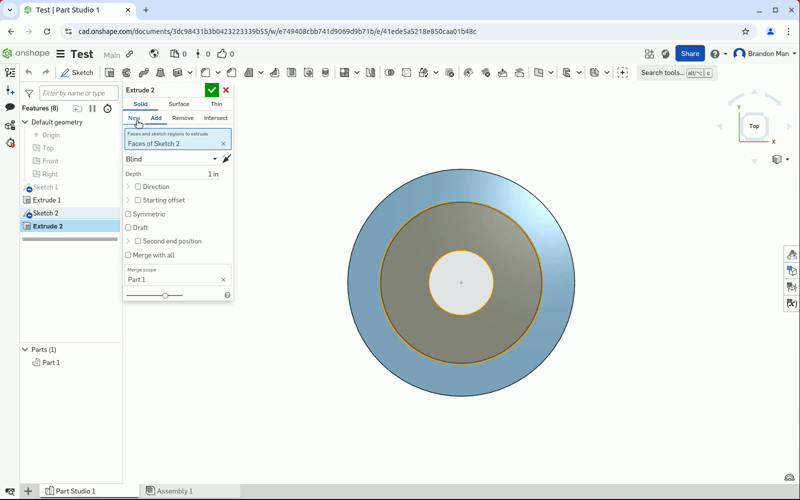
click(137, 120)
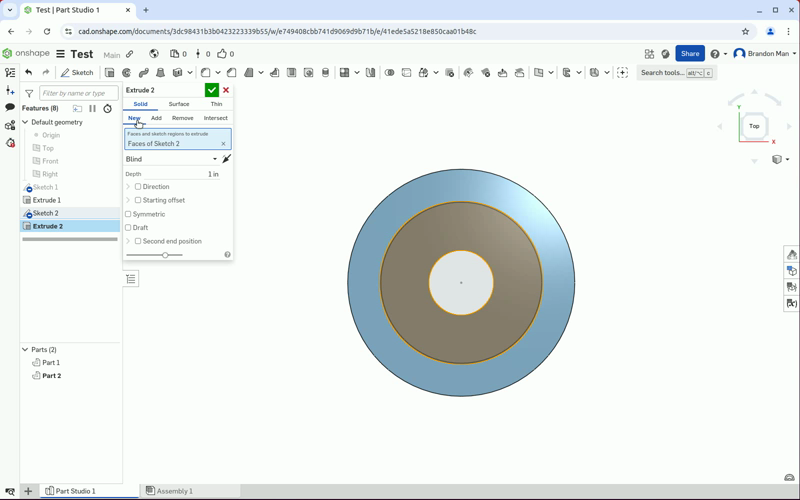
key(tab, 4)
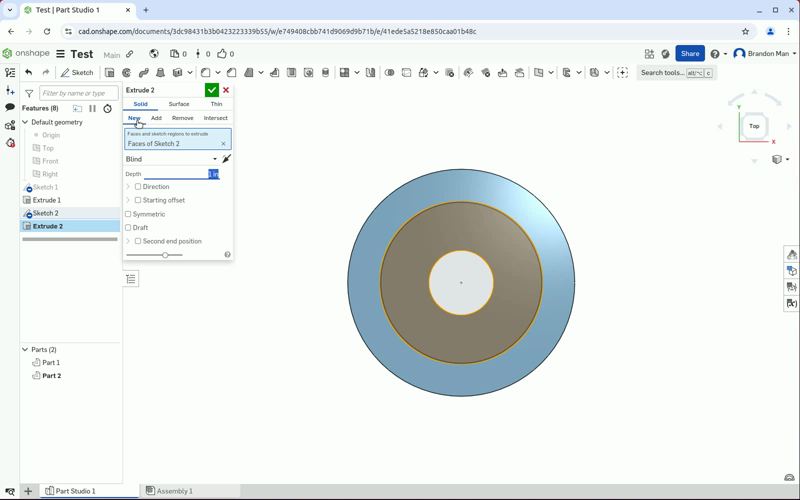
text(3.852)
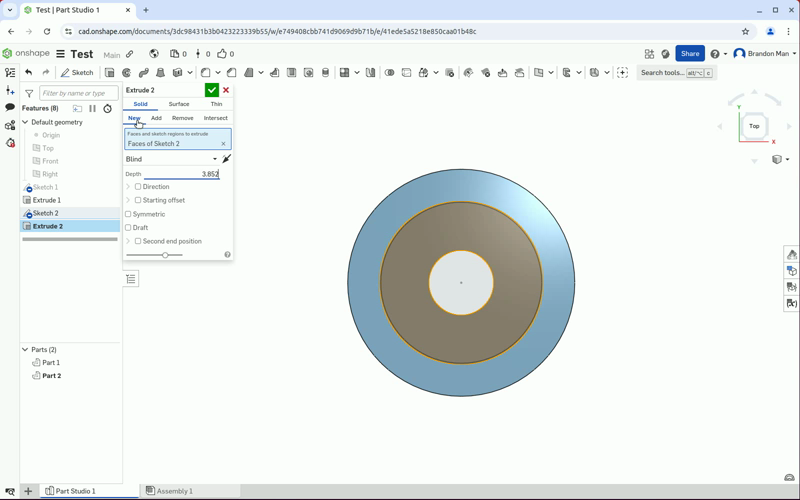
key(tab, 3)
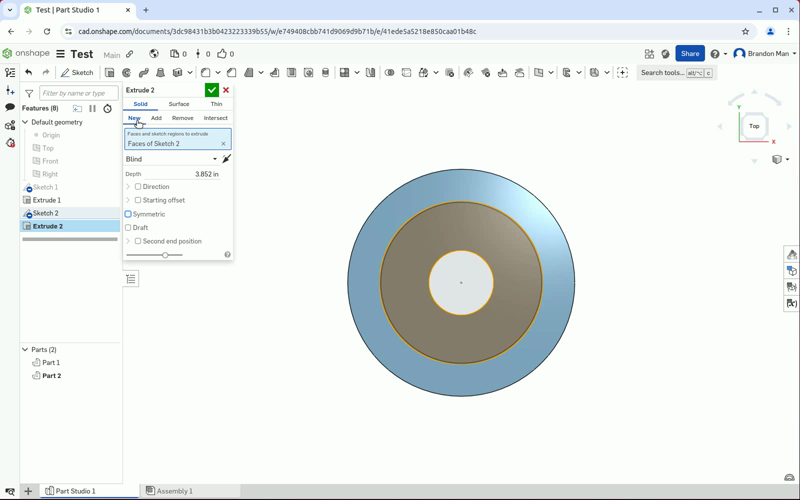
key(space)
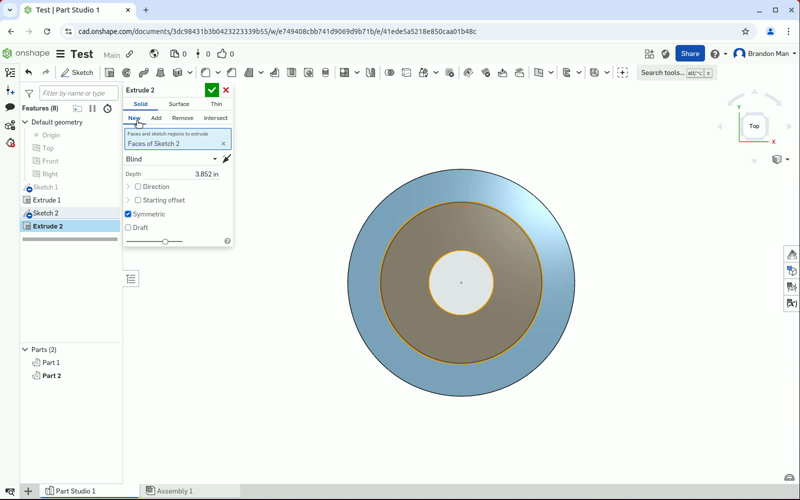
key(enter)
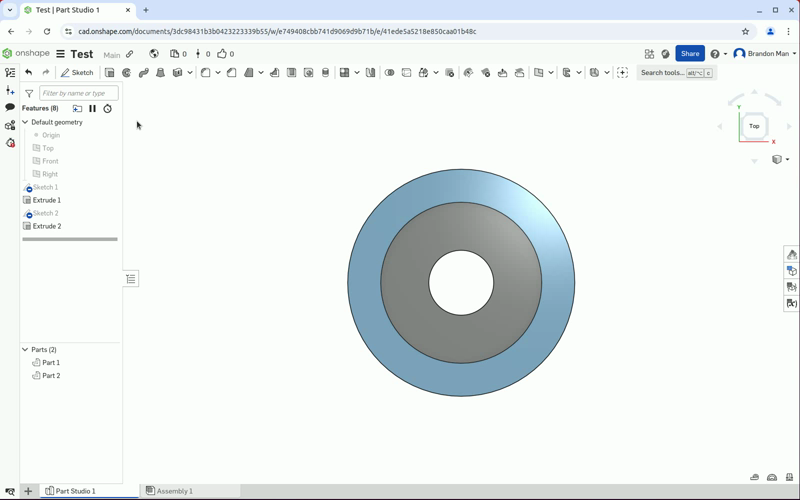
key(shift+h)
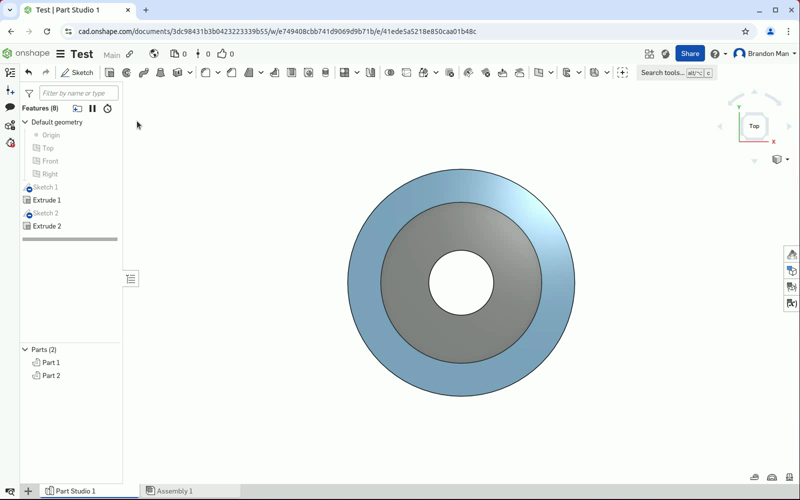
key(shift+h)
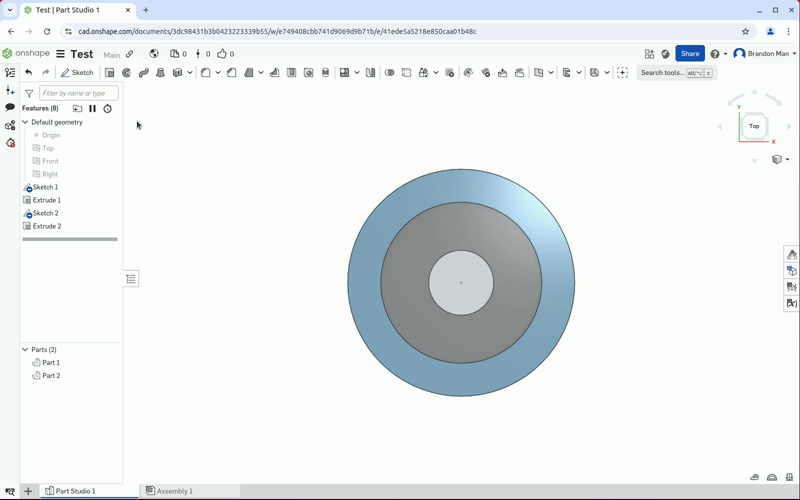
key(shift+7)
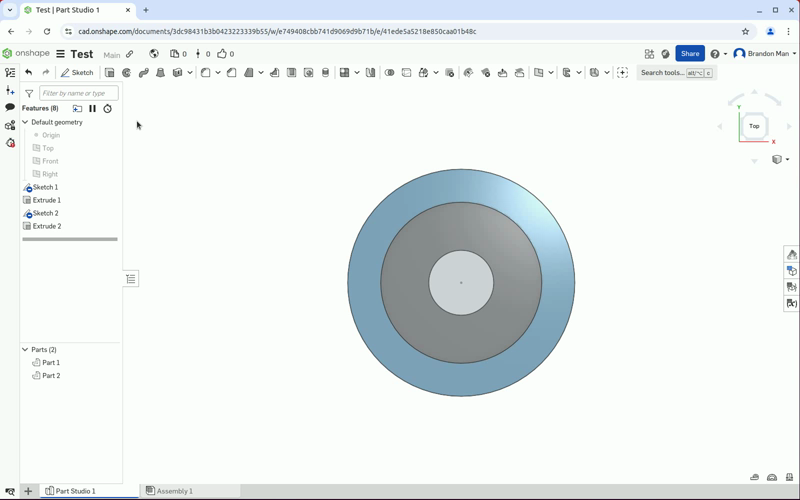
key(up, 3)
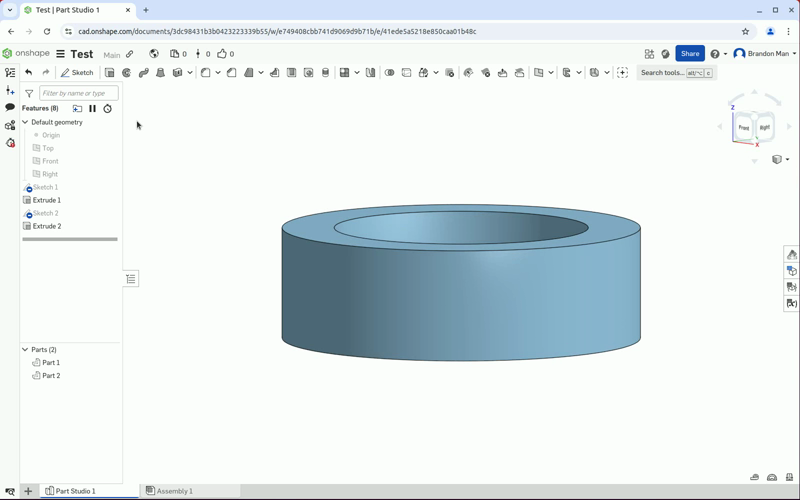
key(left, 3)
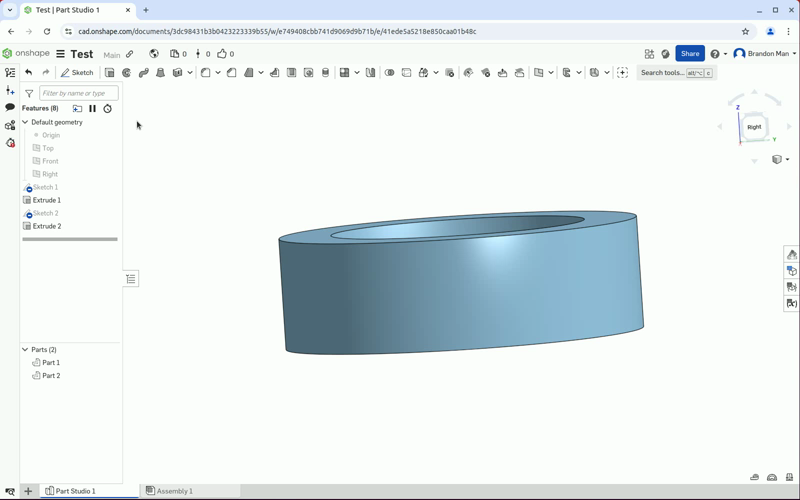
key(right, 3)
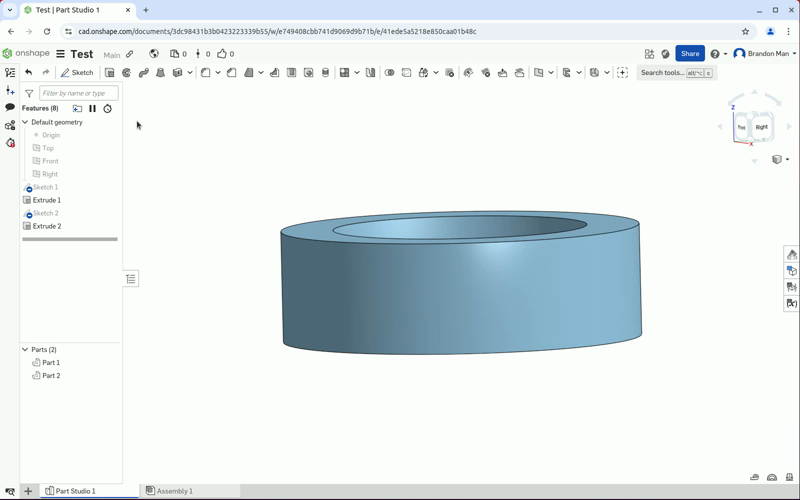
key(down, 3)
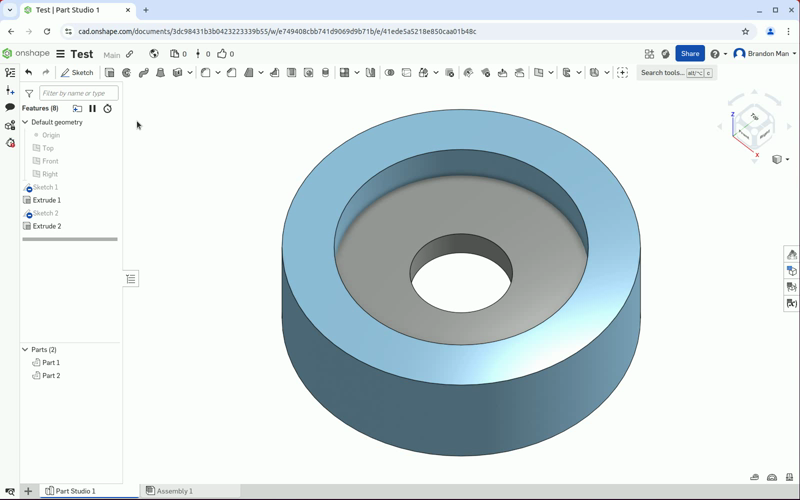
mouse_move(73, 189)
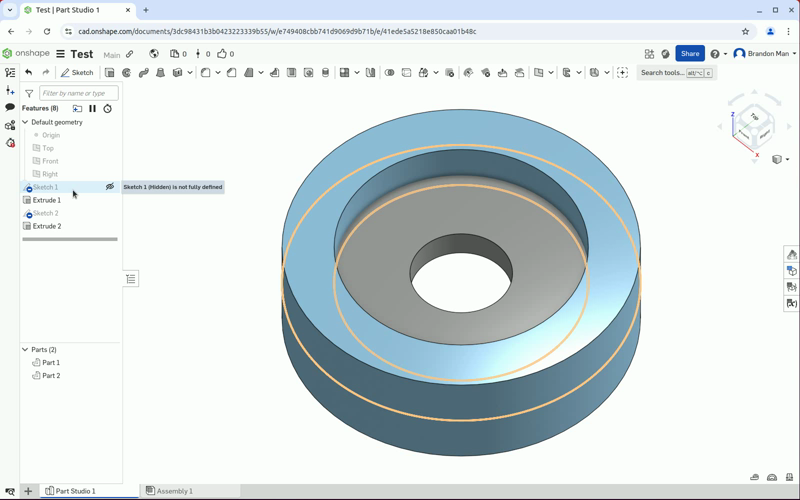
click(73, 189)